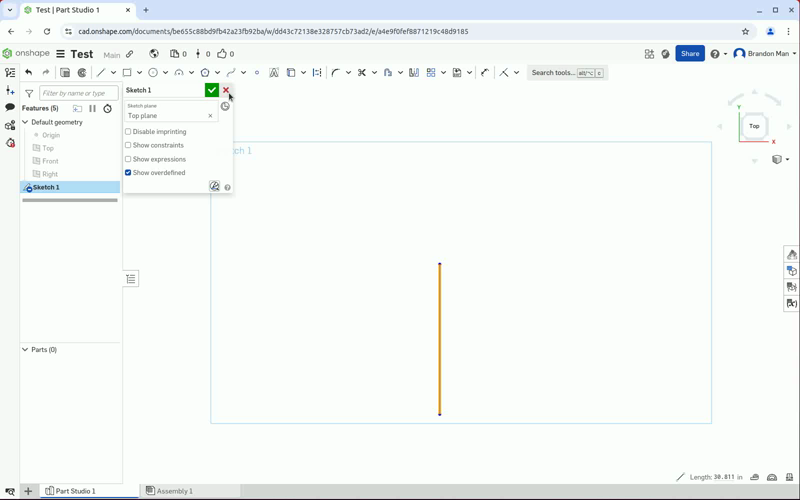
key(shift+h)
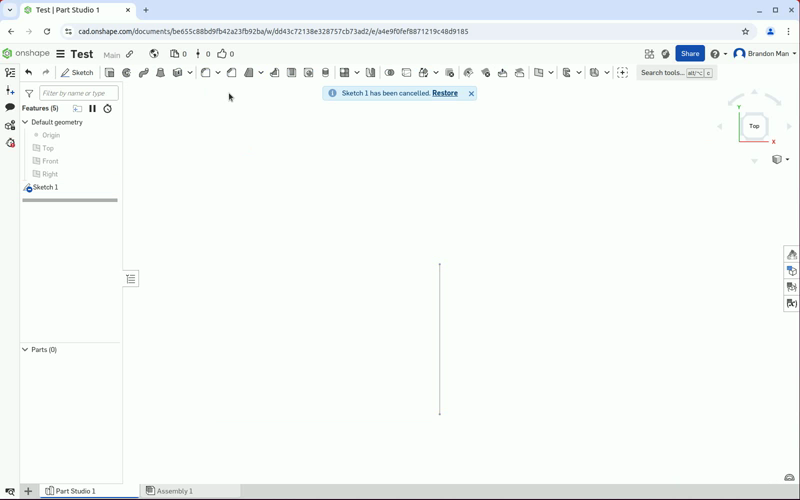
key(shift+s)
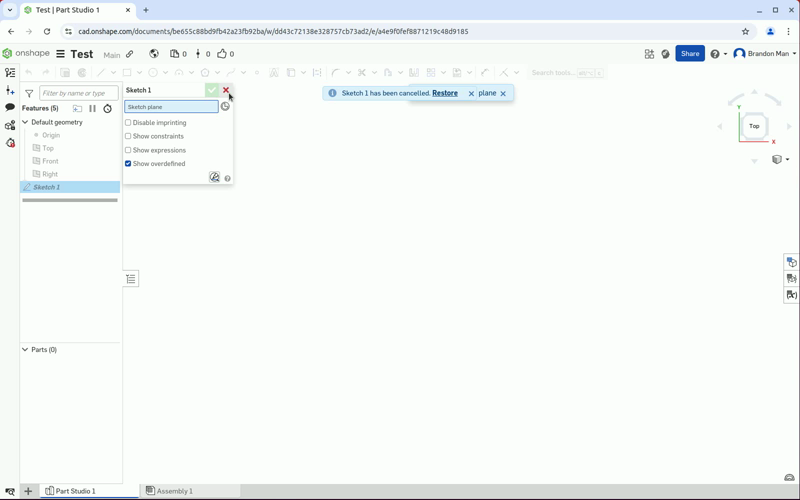
mouse_move(73, 150)
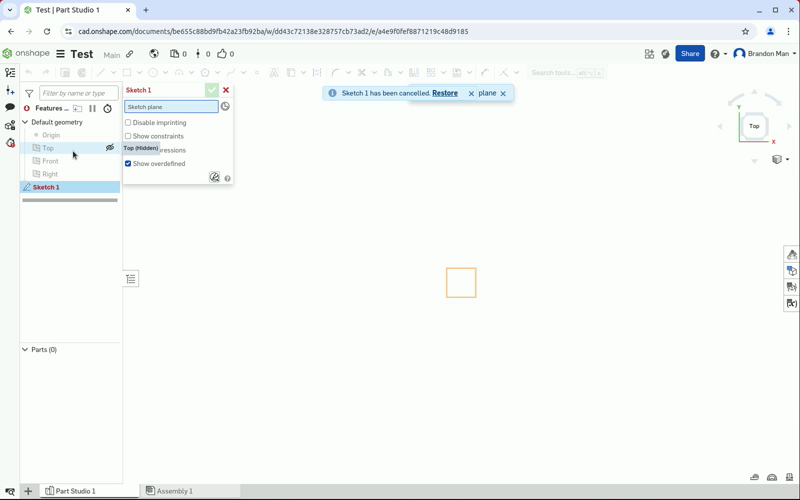
click(73, 150)
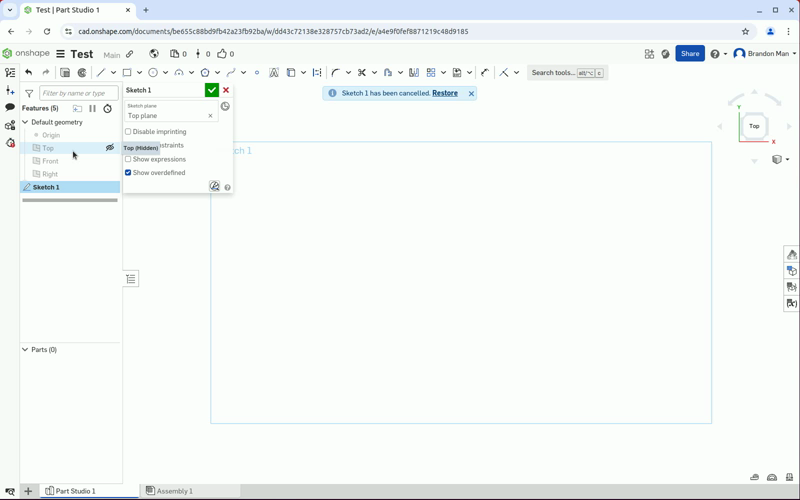
mouse_move(73, 352)
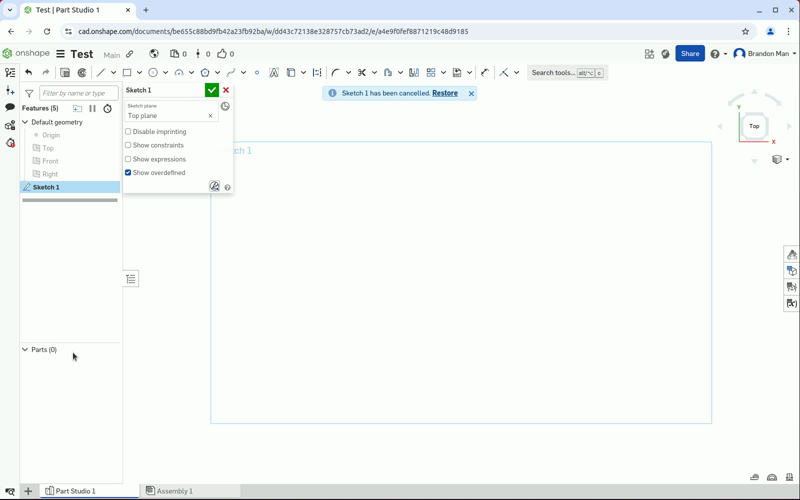
key(y)
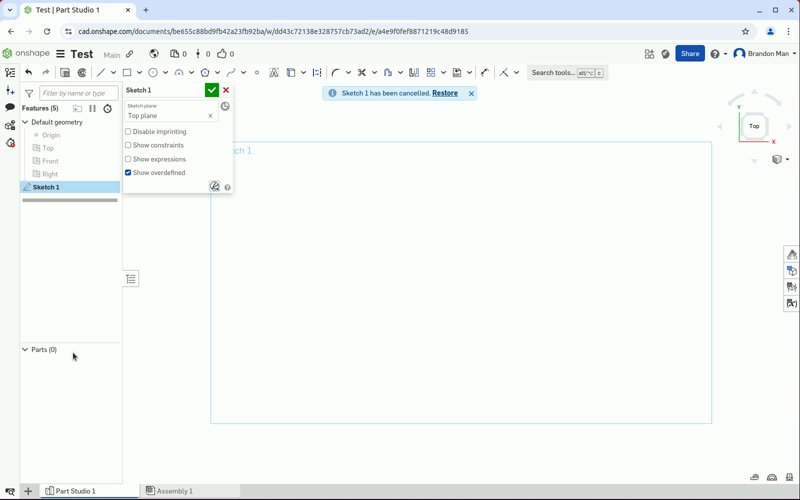
key(c)
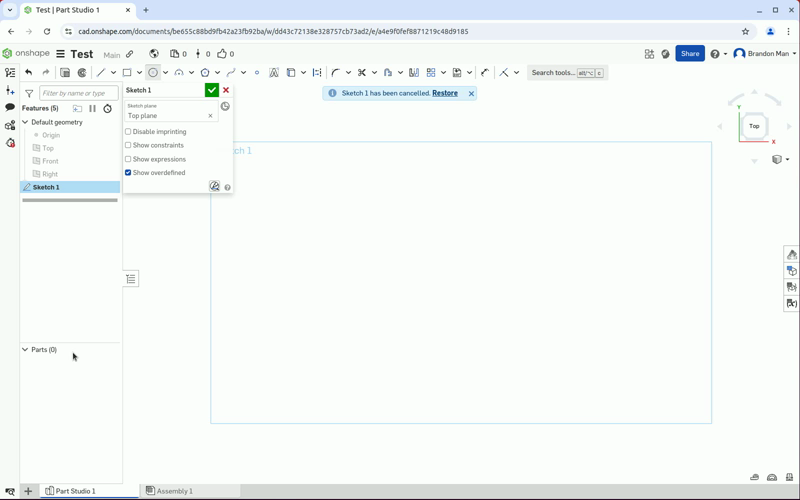
key_down(shift)
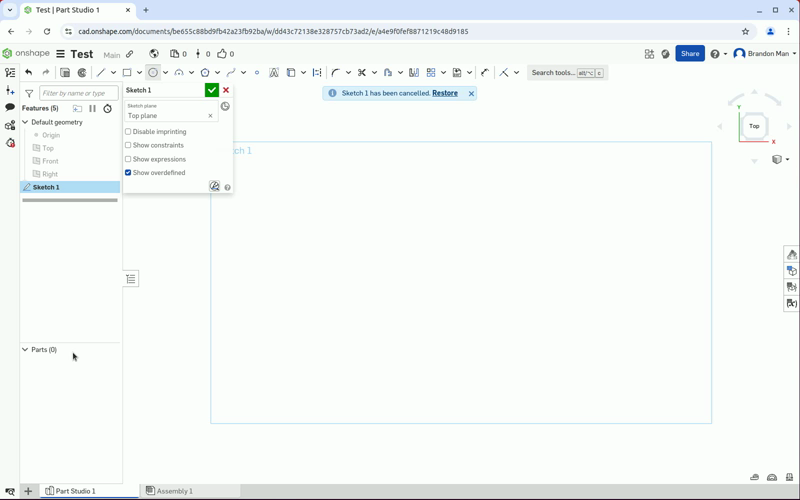
mouse_move(461, 282)
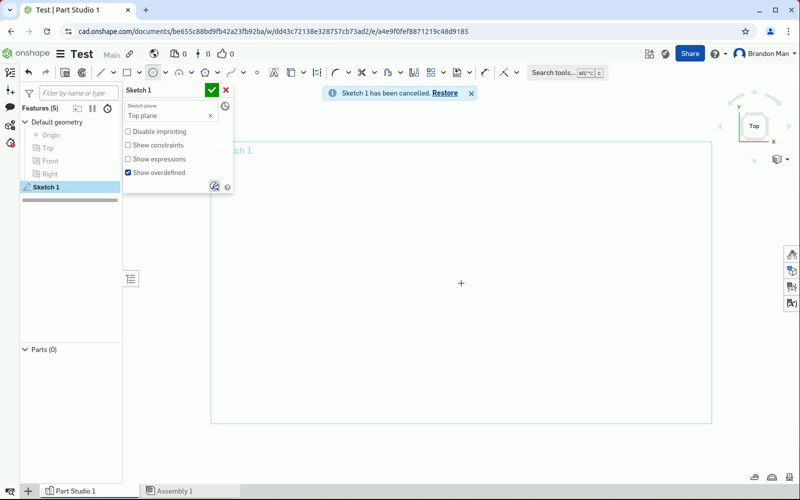
click(461, 282)
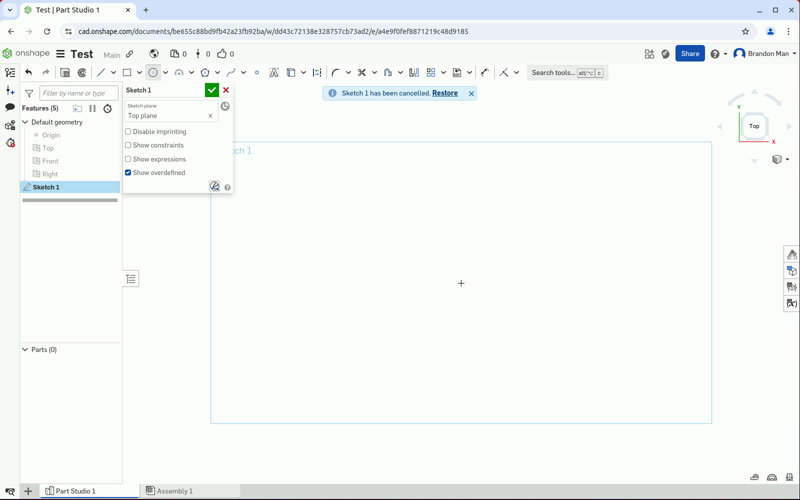
key_up(shift)
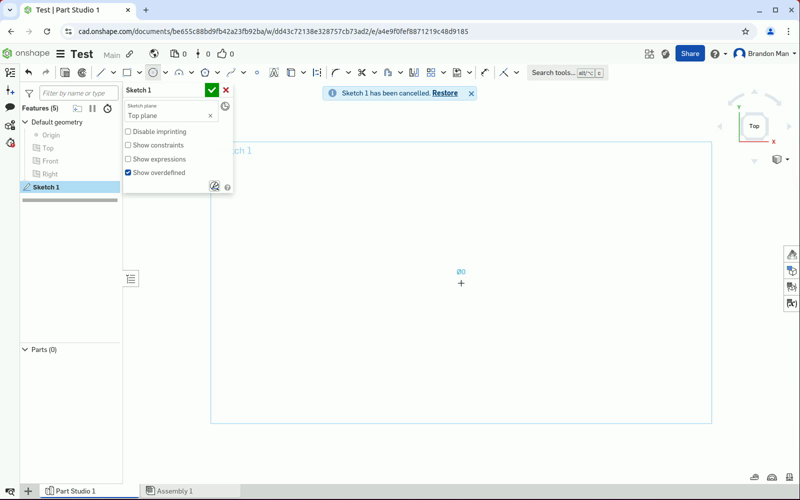
mouse_move(574, 282)
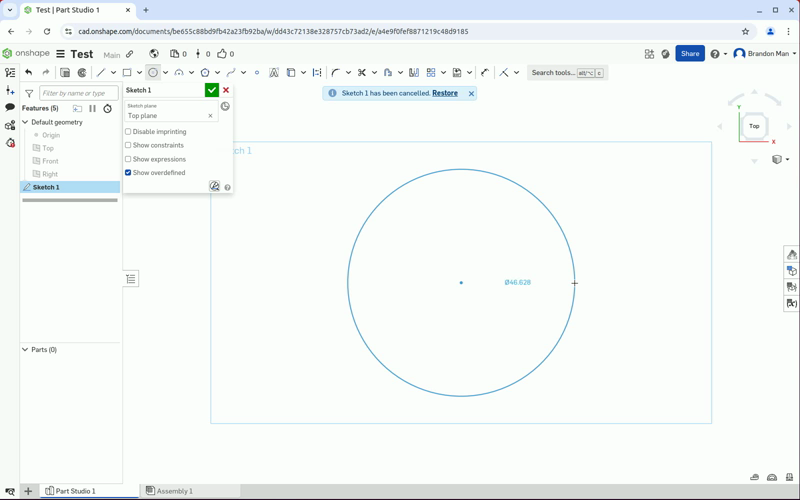
click(574, 282)
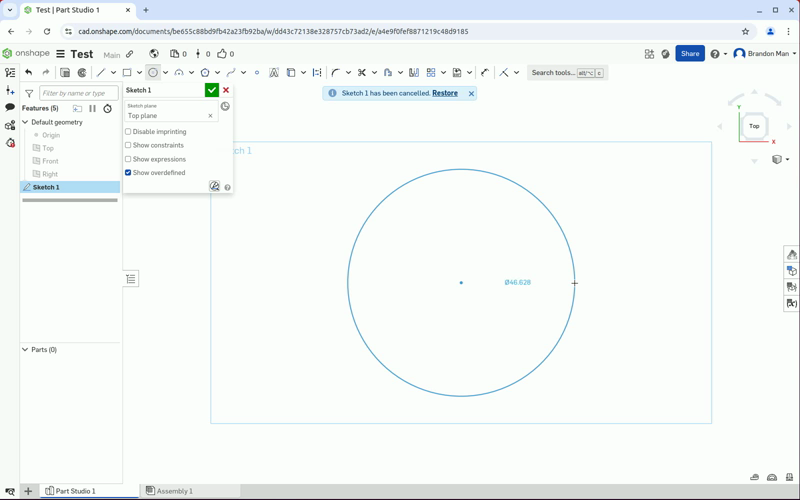
key(esc)
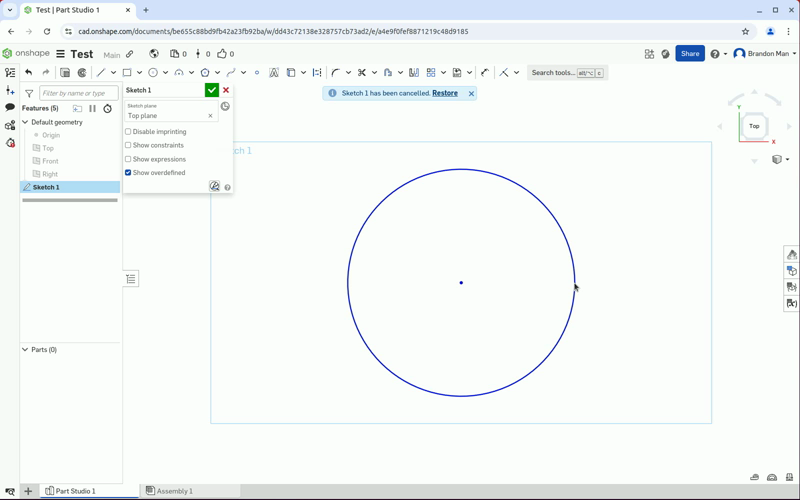
mouse_move(437, 217)
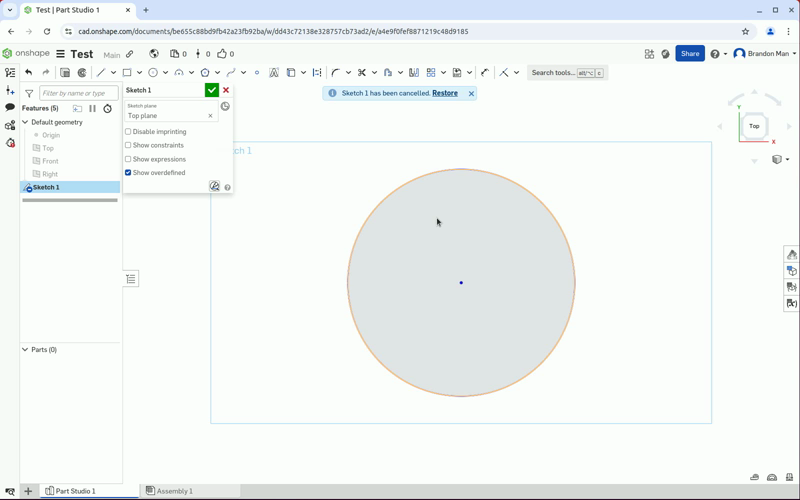
click(437, 217)
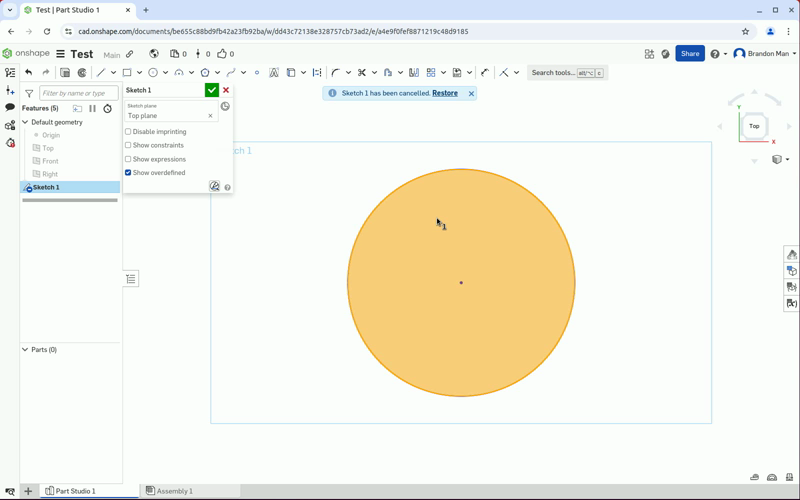
mouse_move(73, 352)
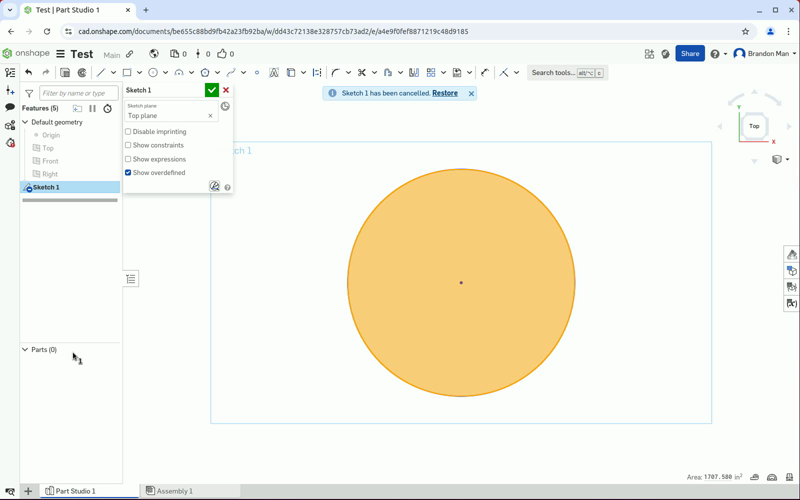
key(shift+y)
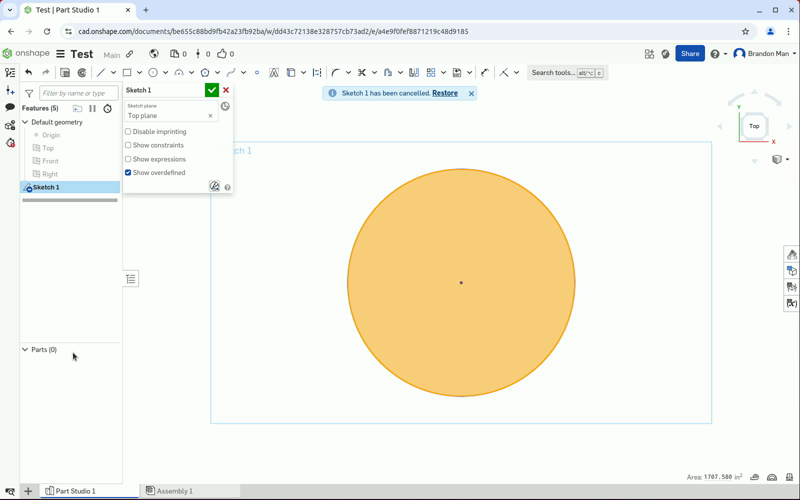
key(shift+e)
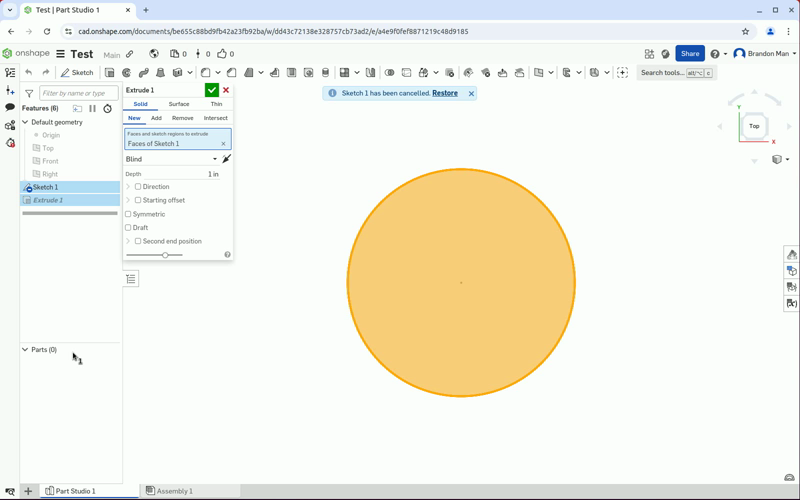
mouse_move(143, 106)
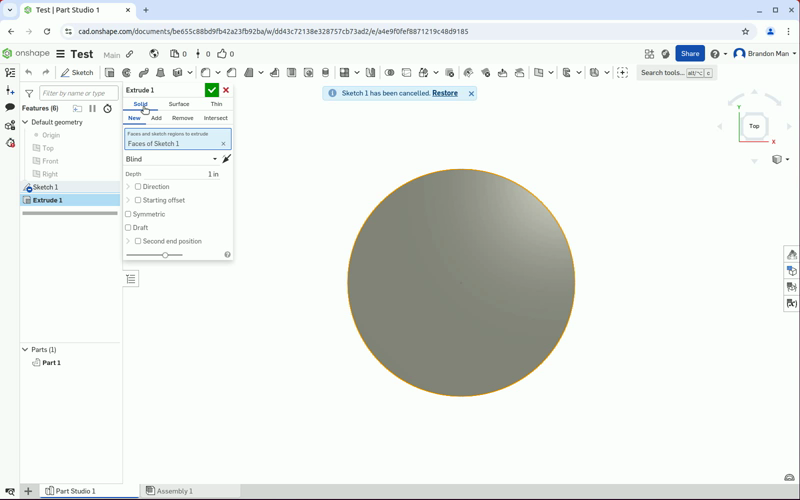
click(143, 106)
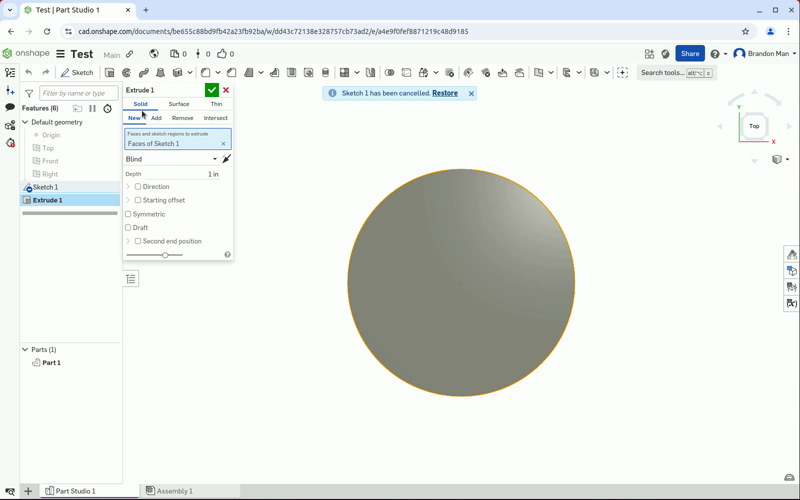
mouse_move(137, 120)
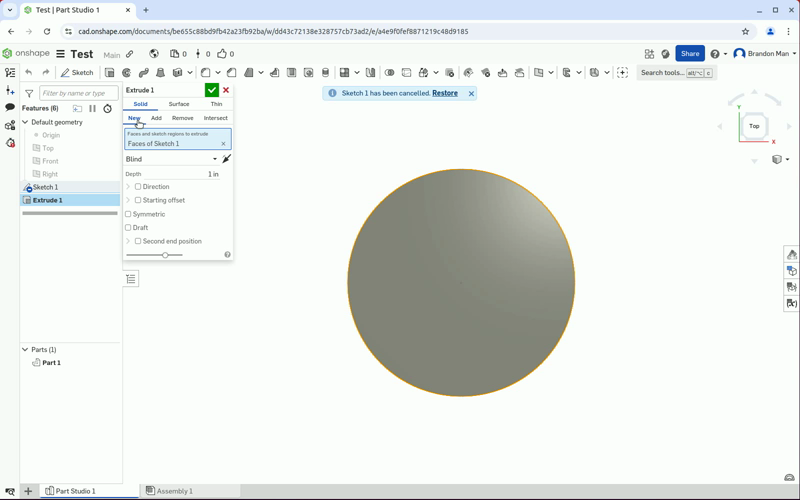
click(137, 120)
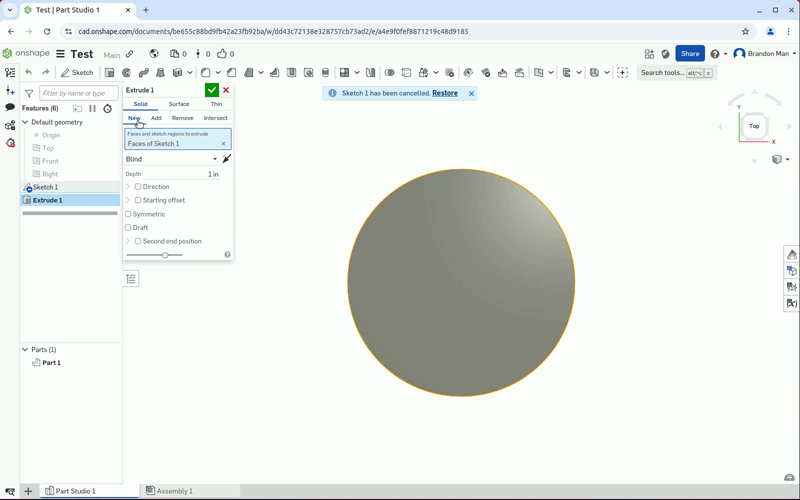
key(tab, 4)
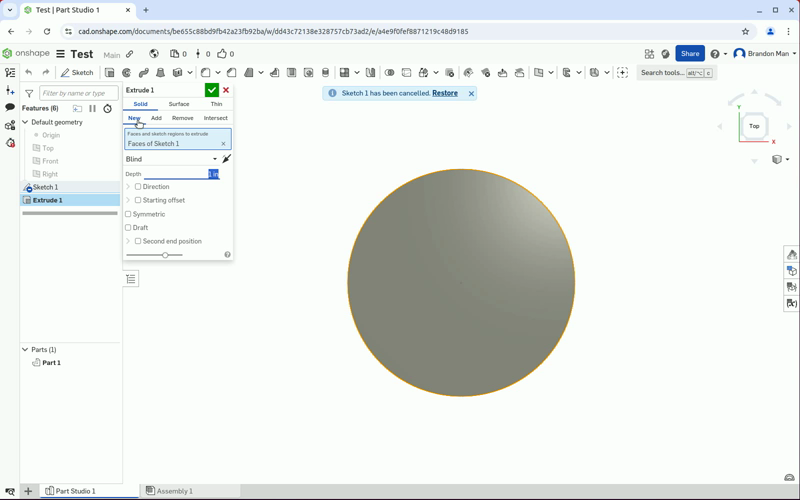
text(18.535)
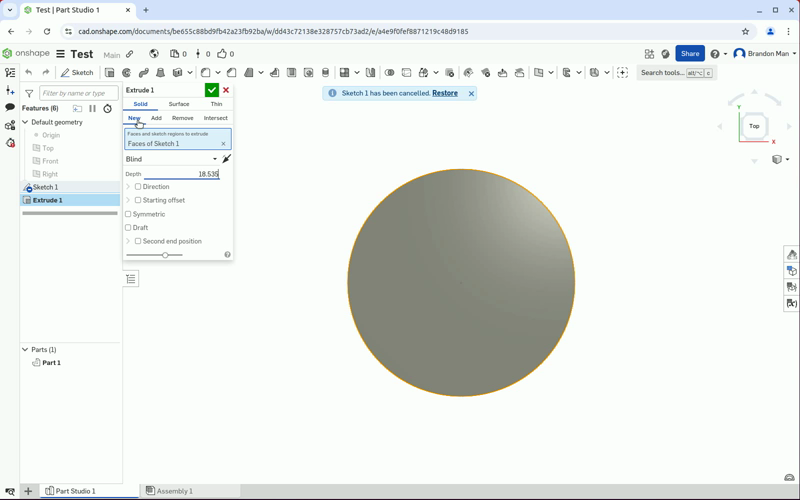
key(enter)
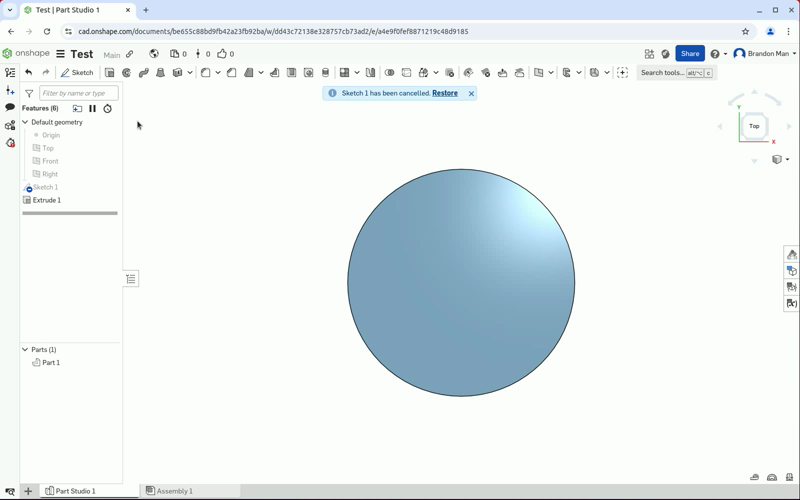
key(shift+h)
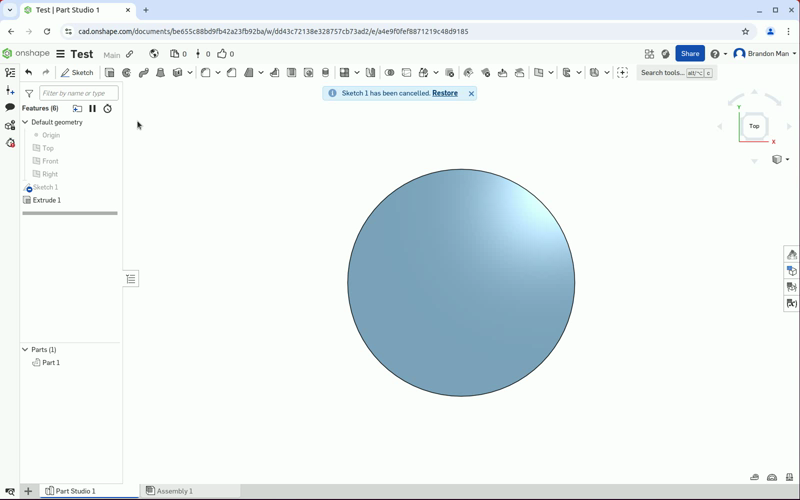
key(shift+h)
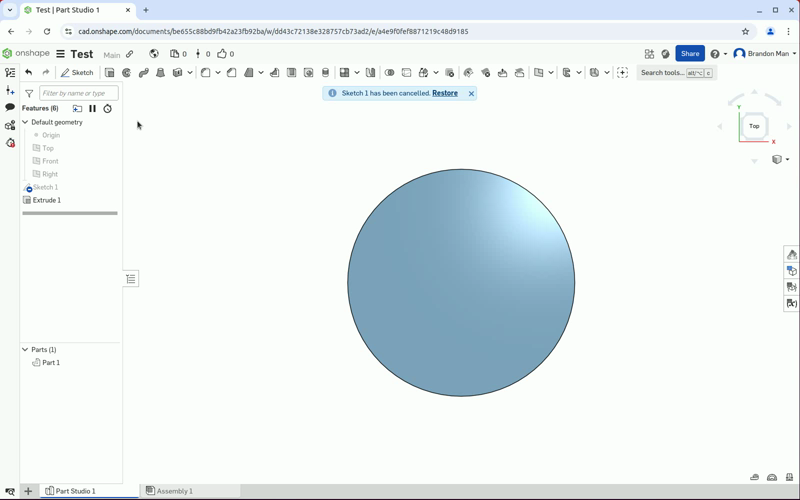
mouse_move(73, 189)
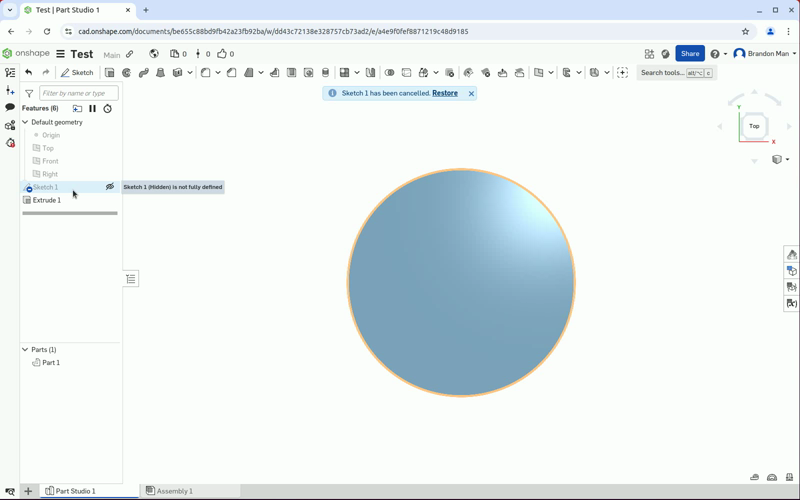
click(73, 189)
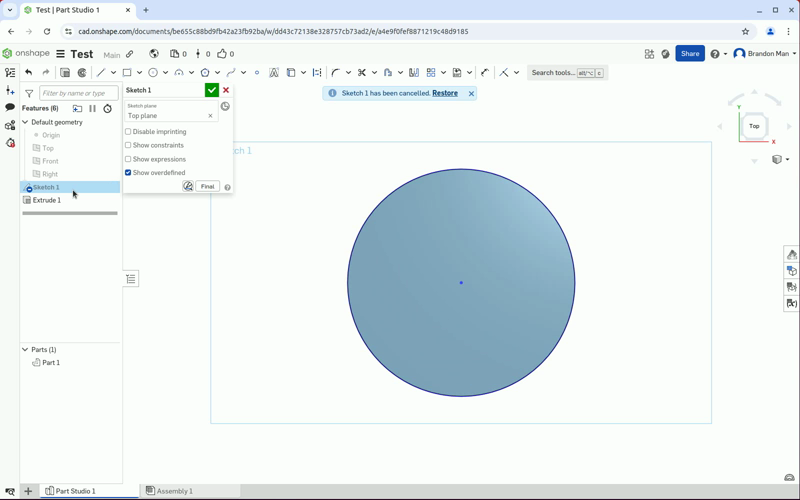
mouse_move(229, 92)
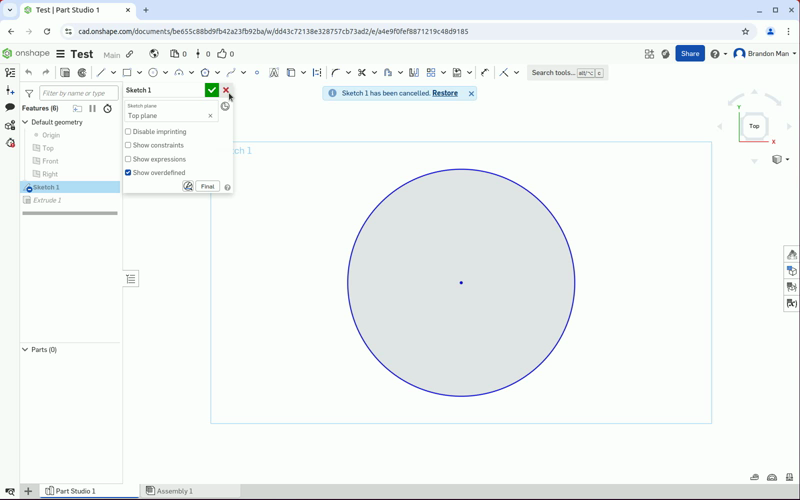
click(229, 92)
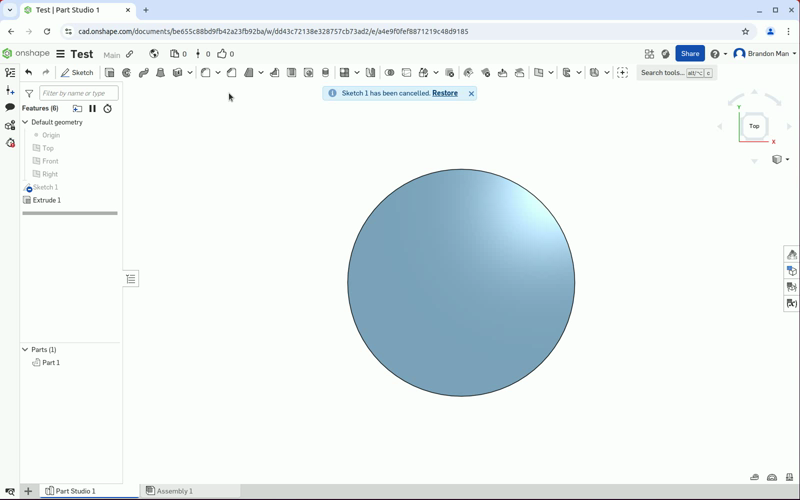
mouse_move(541, 75)
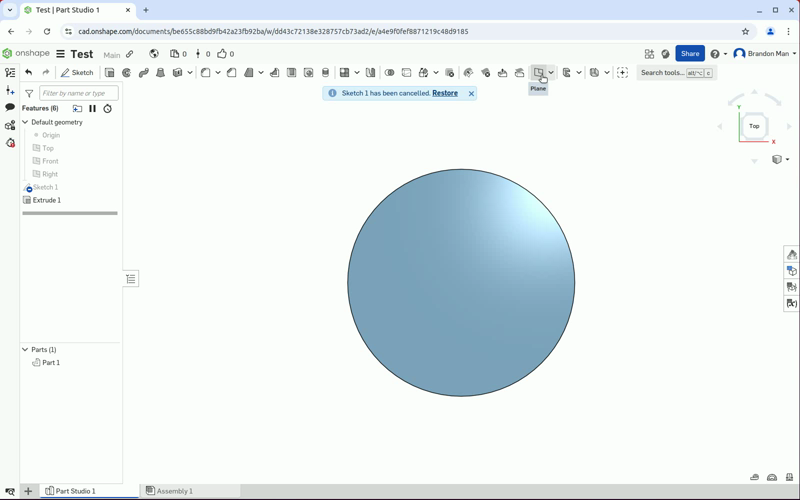
click(541, 75)
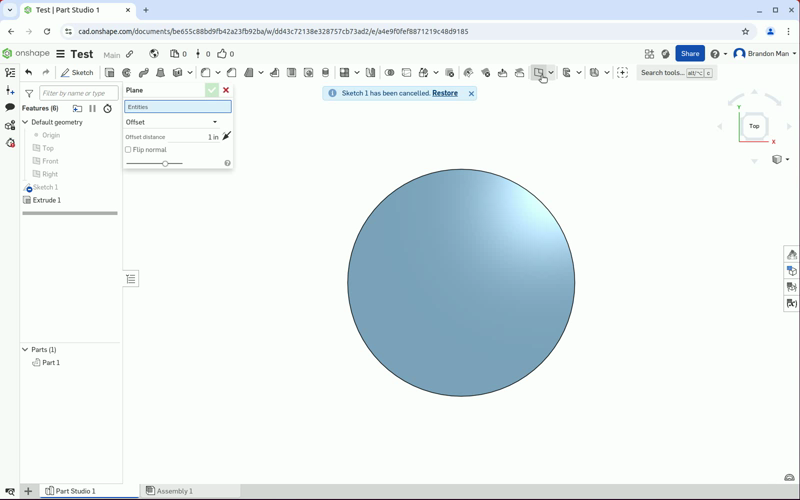
mouse_move(73, 150)
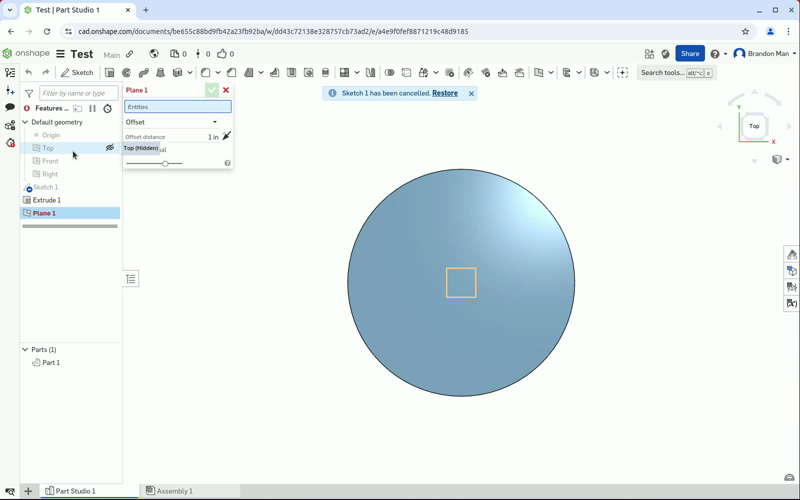
click(73, 150)
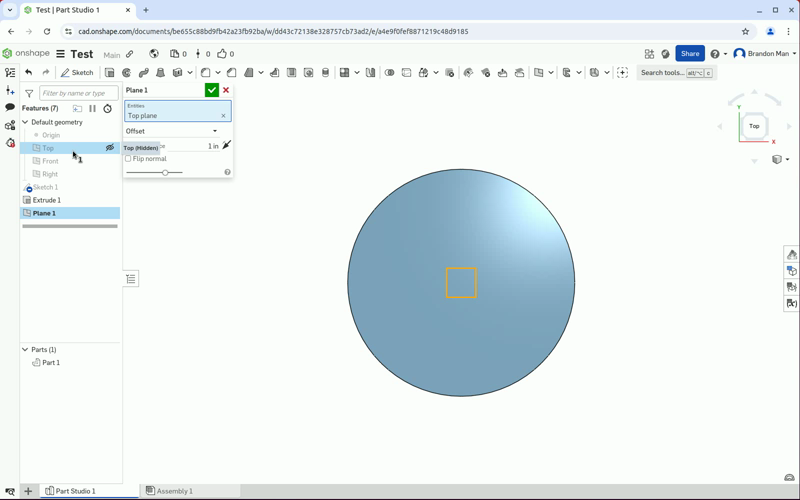
key(tab, 2)
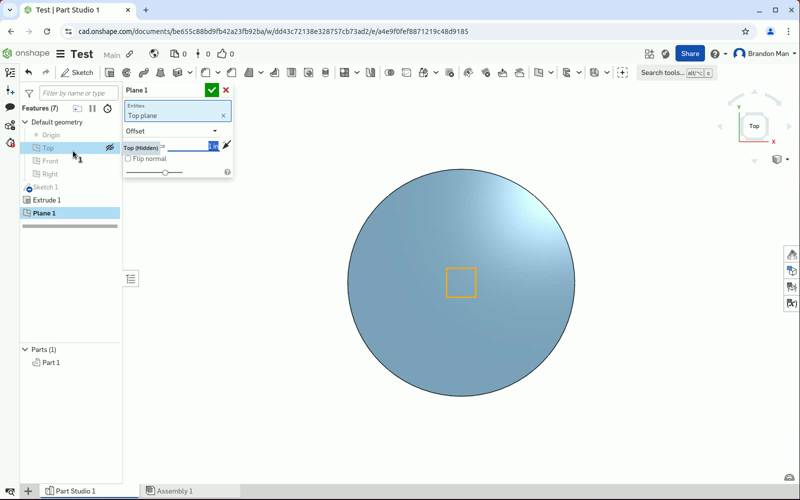
text(18.548)
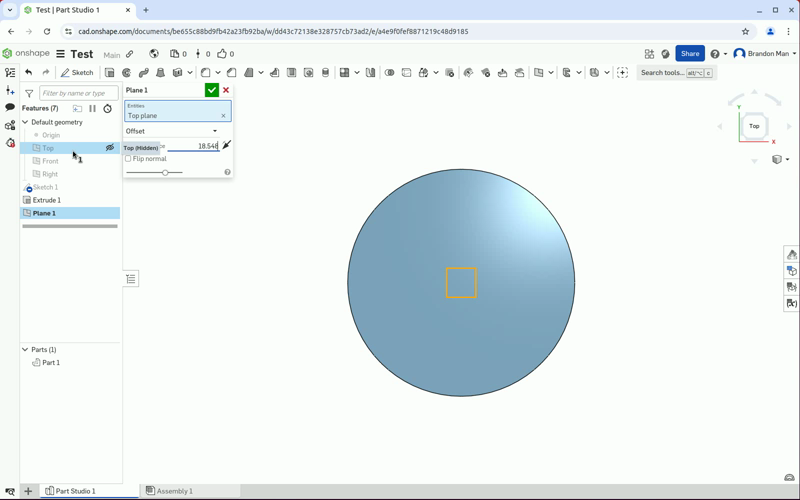
key(enter, 2)
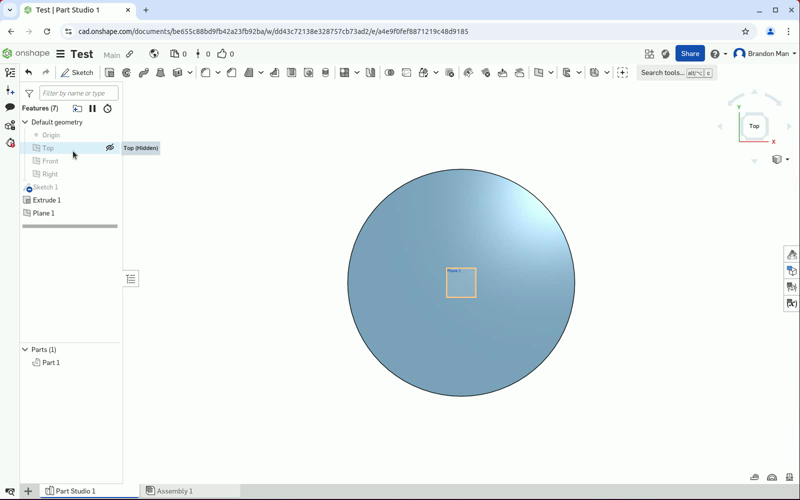
key(shift+s)
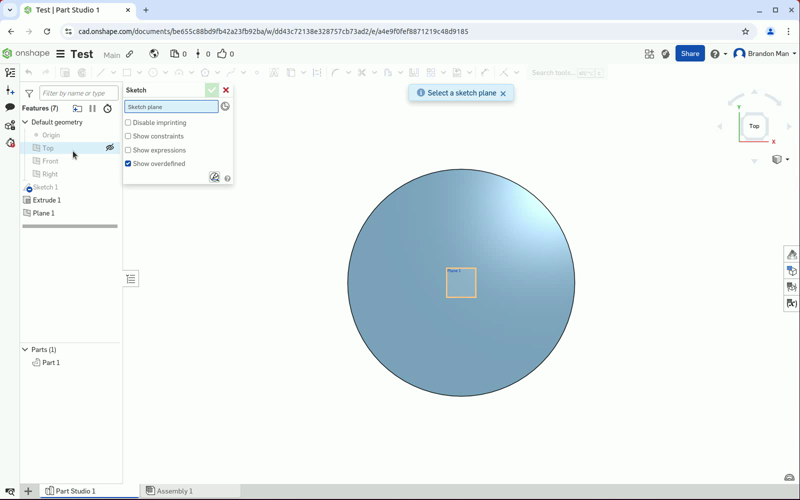
mouse_move(73, 215)
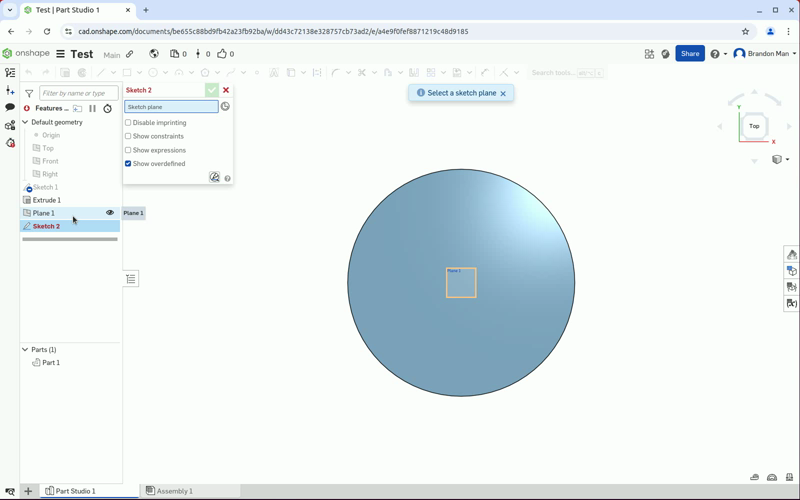
click(73, 215)
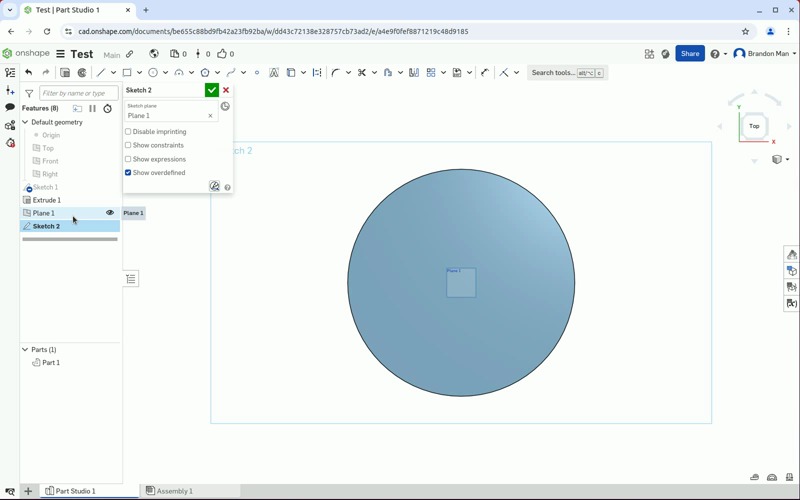
mouse_move(73, 352)
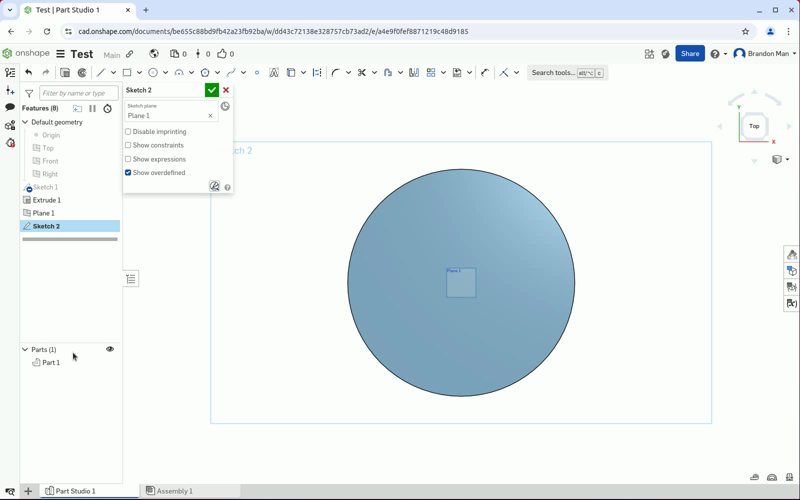
key(y)
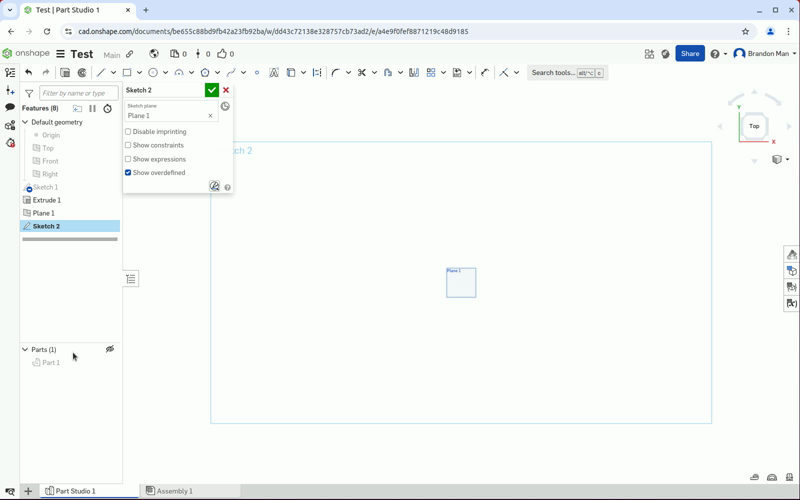
key(c)
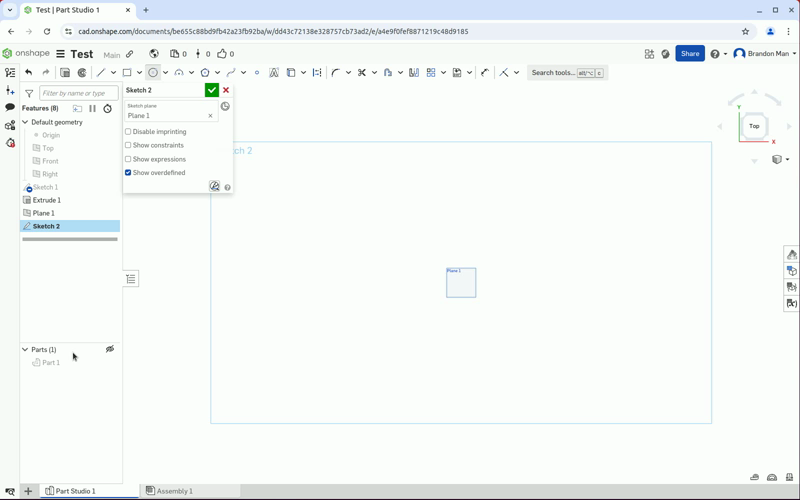
key_down(shift)
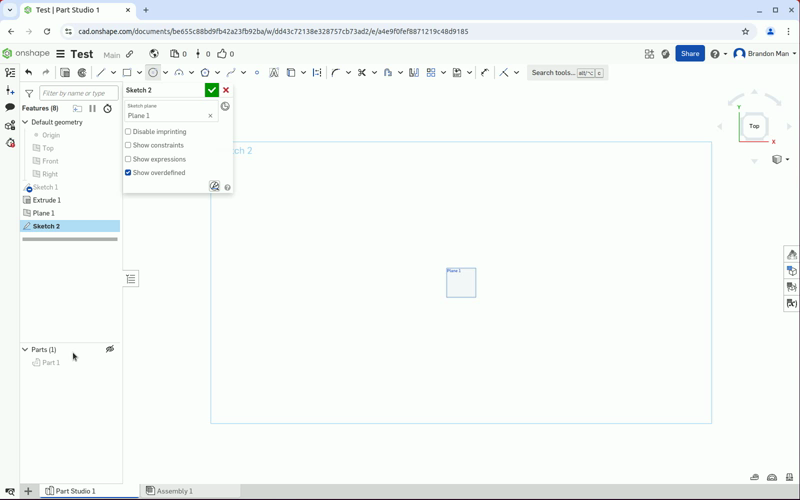
mouse_move(461, 282)
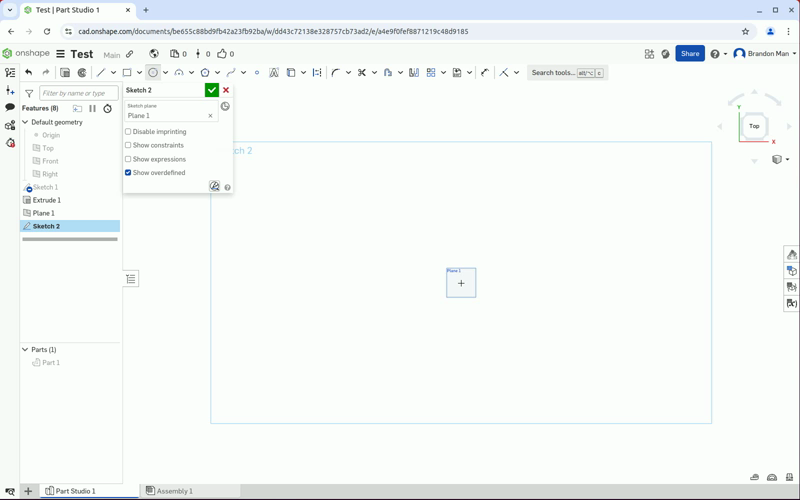
click(461, 282)
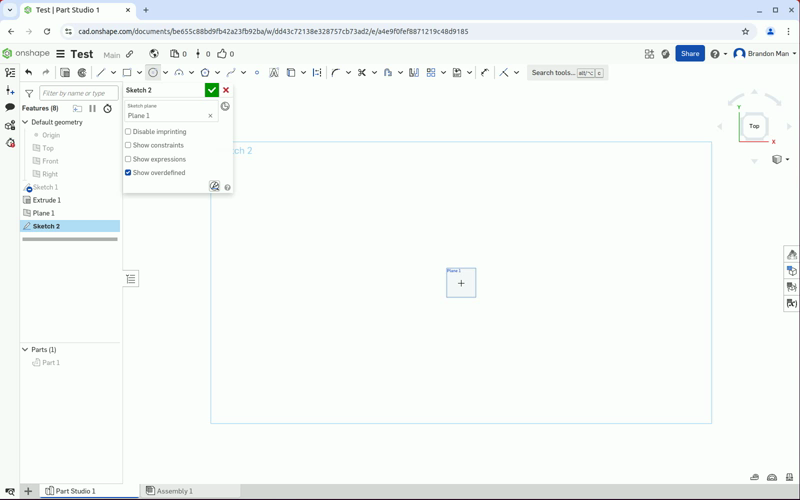
key_up(shift)
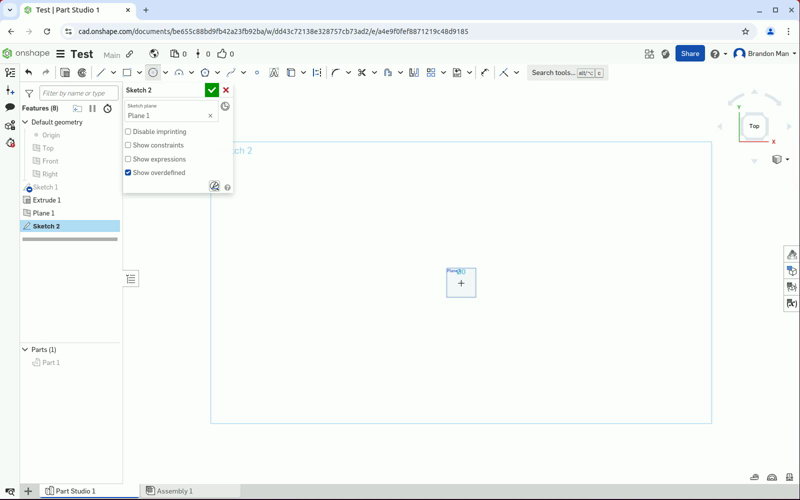
mouse_move(525, 282)
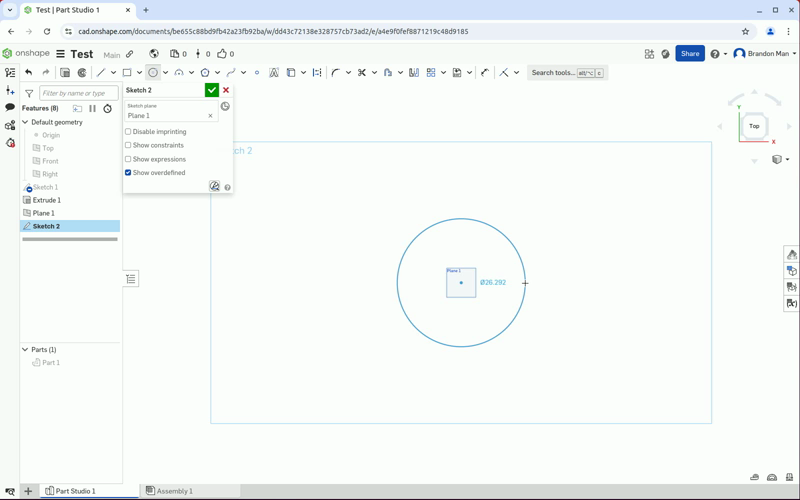
click(525, 282)
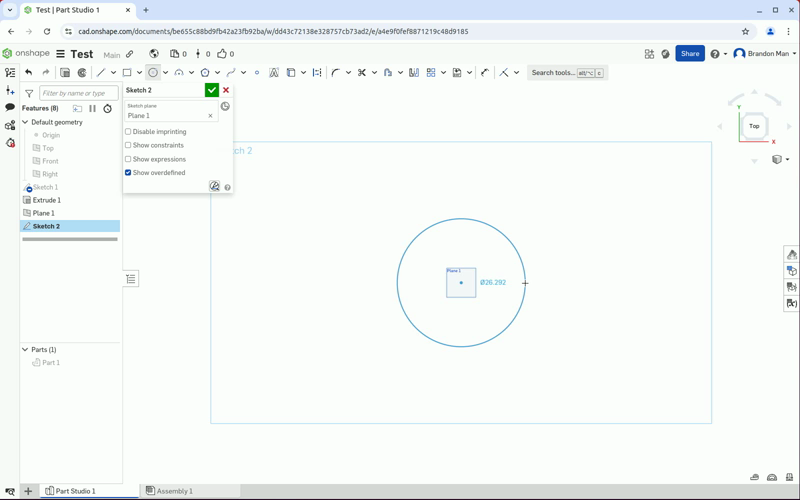
key(esc)
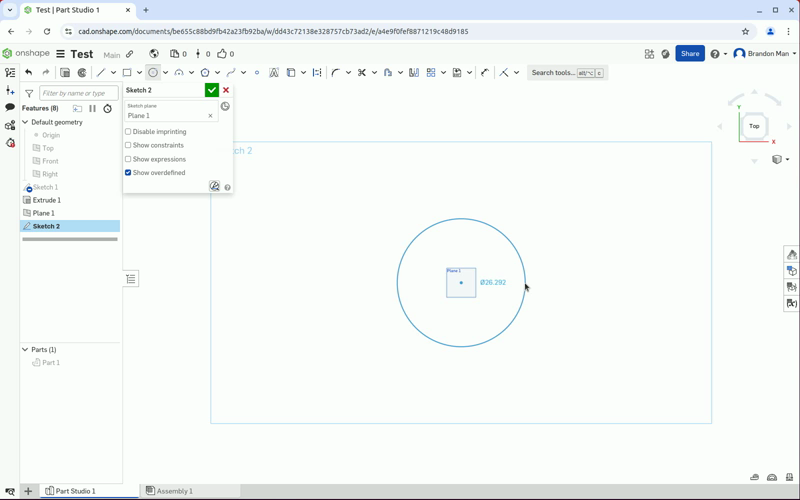
mouse_move(465, 289)
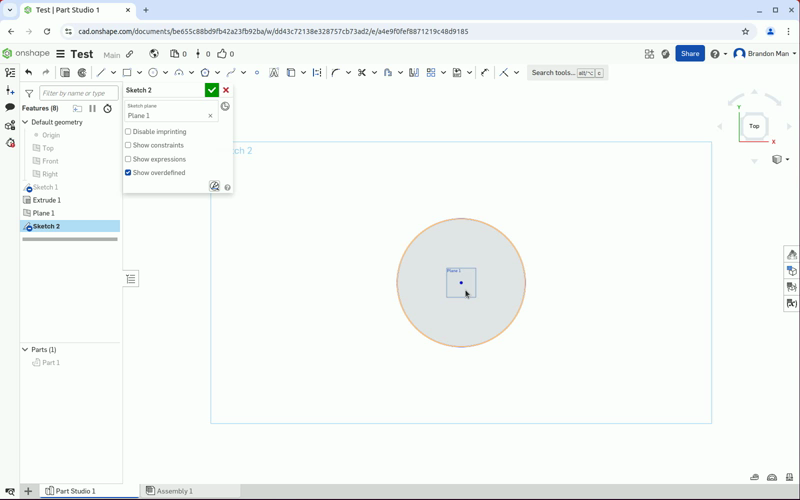
click(465, 289)
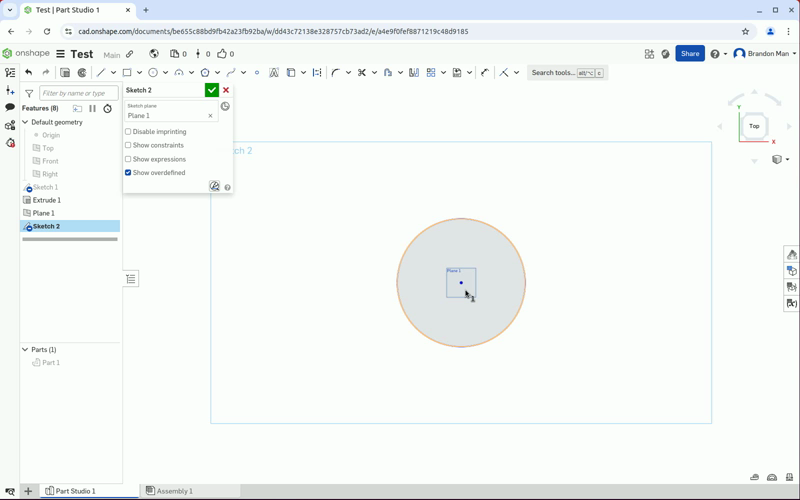
mouse_move(73, 352)
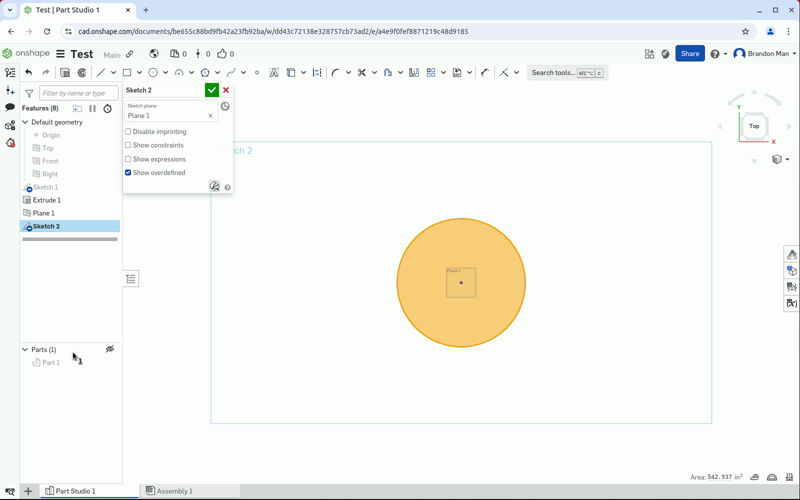
key(shift+y)
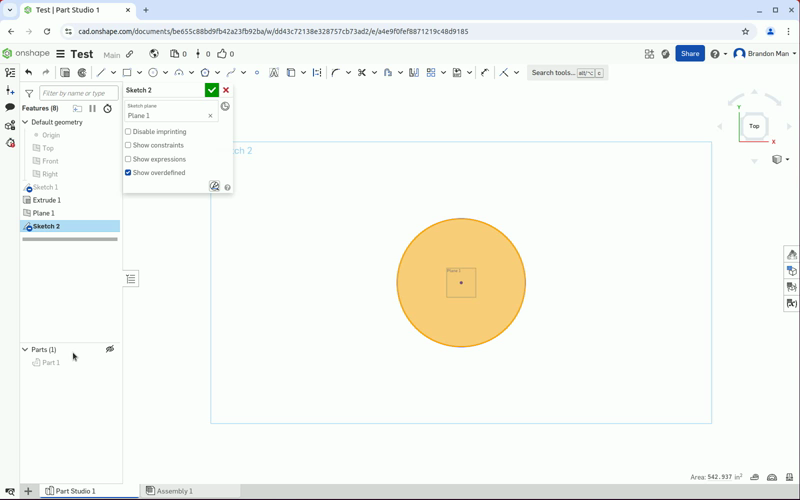
key(shift+e)
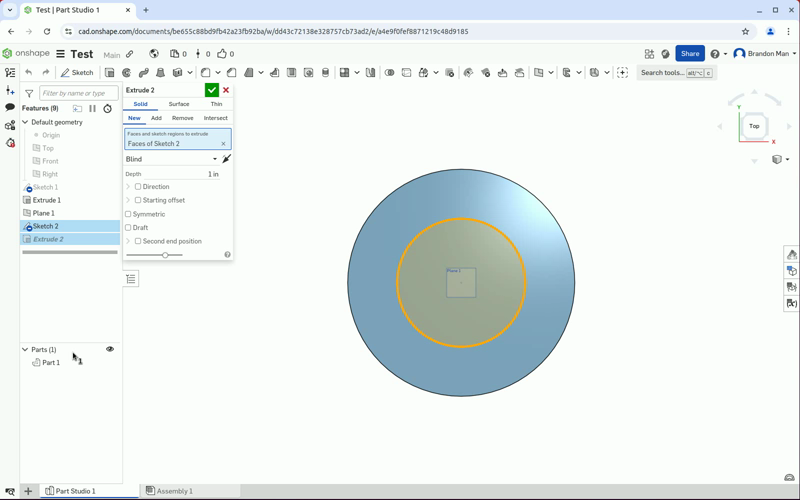
mouse_move(143, 106)
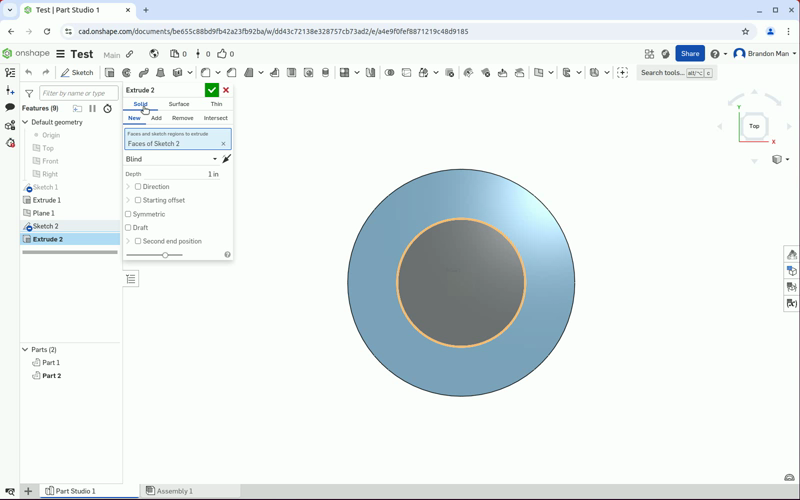
click(143, 106)
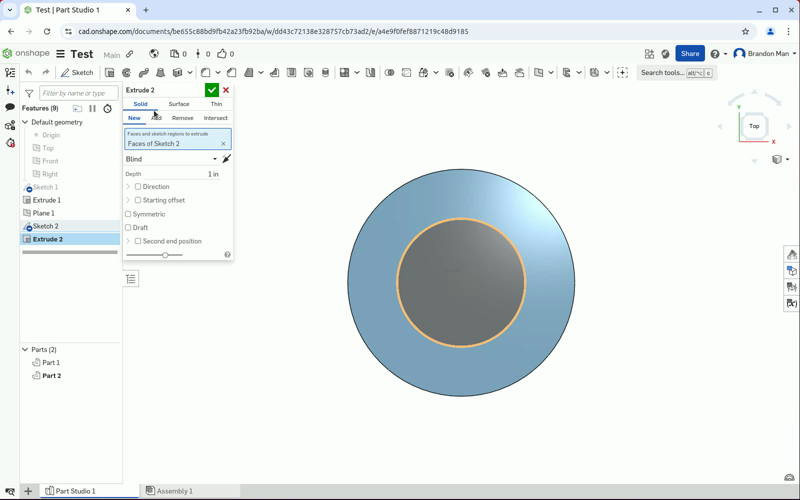
mouse_move(186, 120)
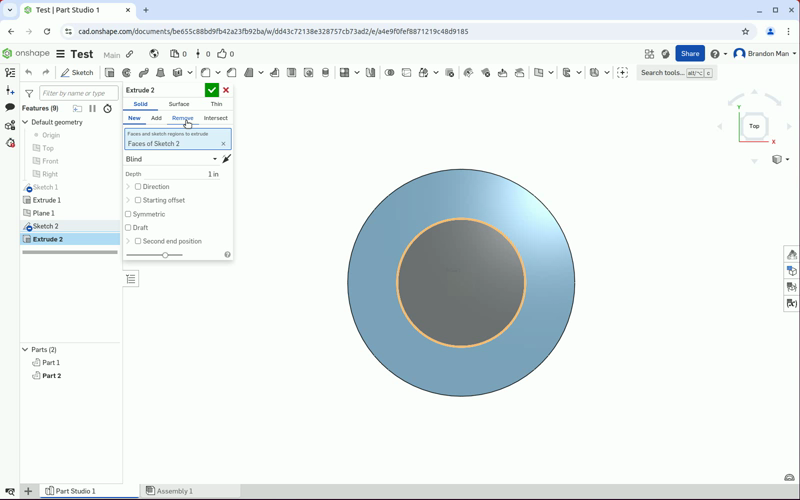
click(186, 120)
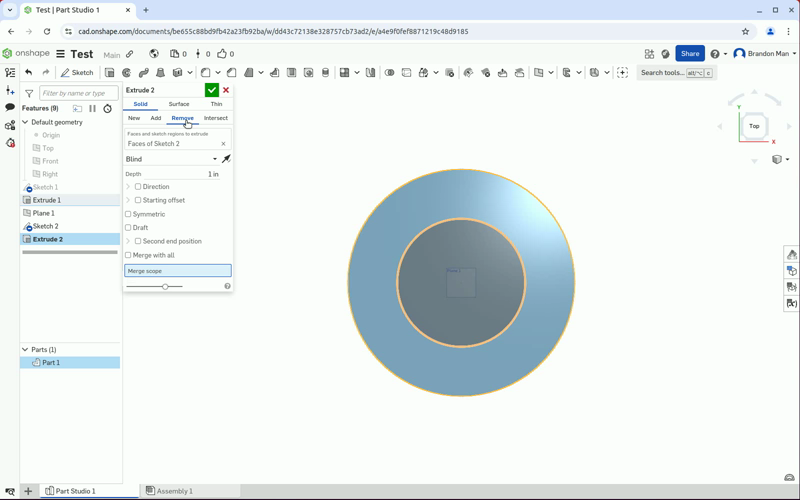
key(tab, 4)
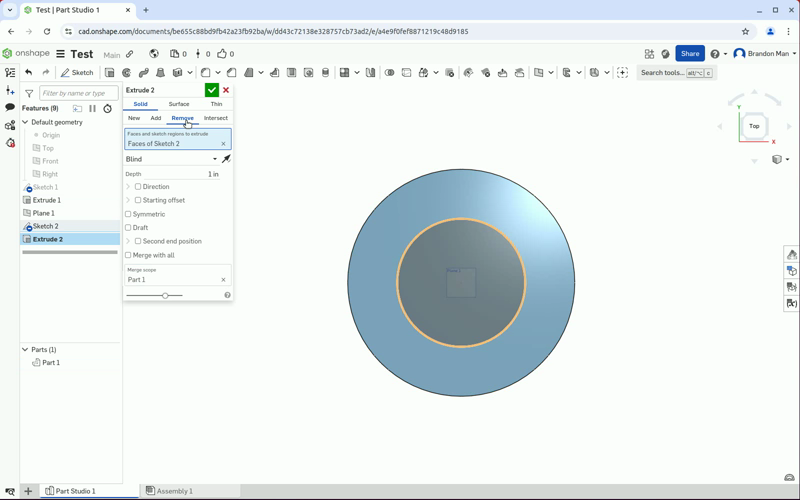
text(18.535)
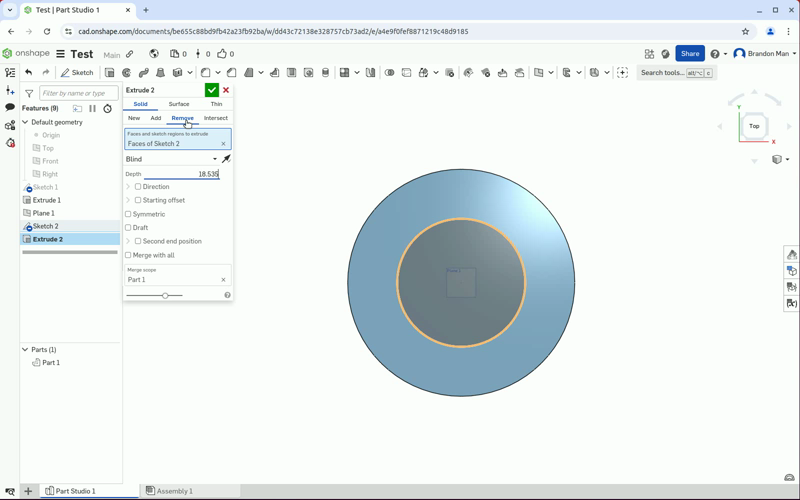
key(tab, 6)
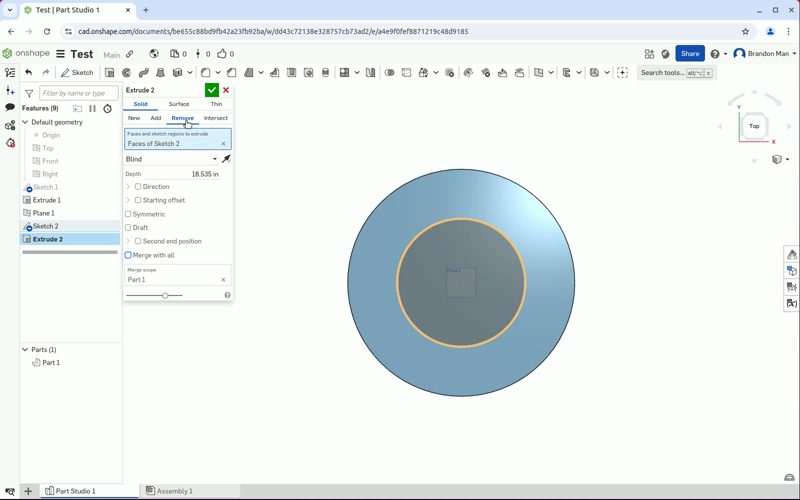
key(space)
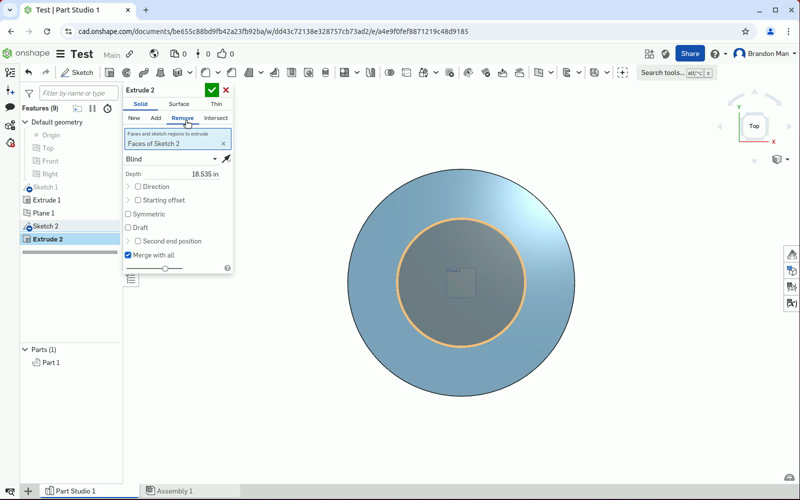
key(enter)
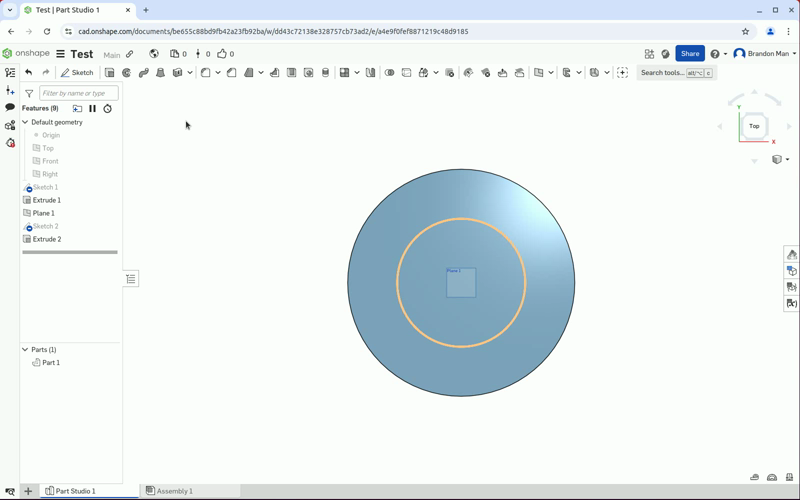
key(shift+h)
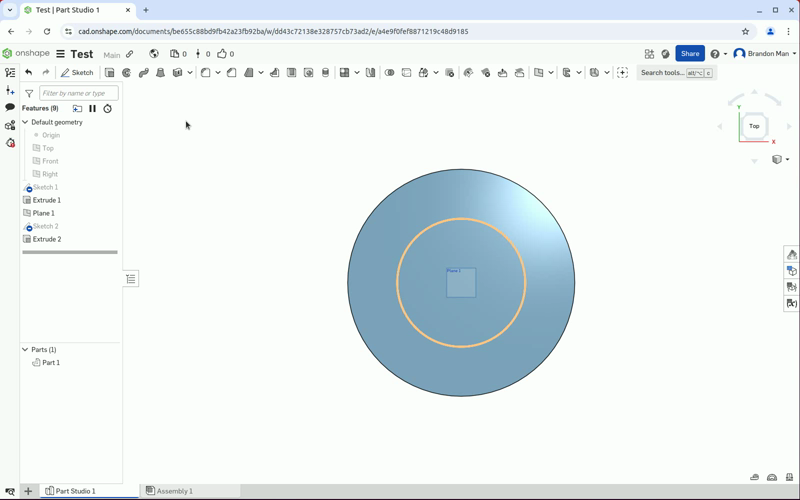
key(shift+h)
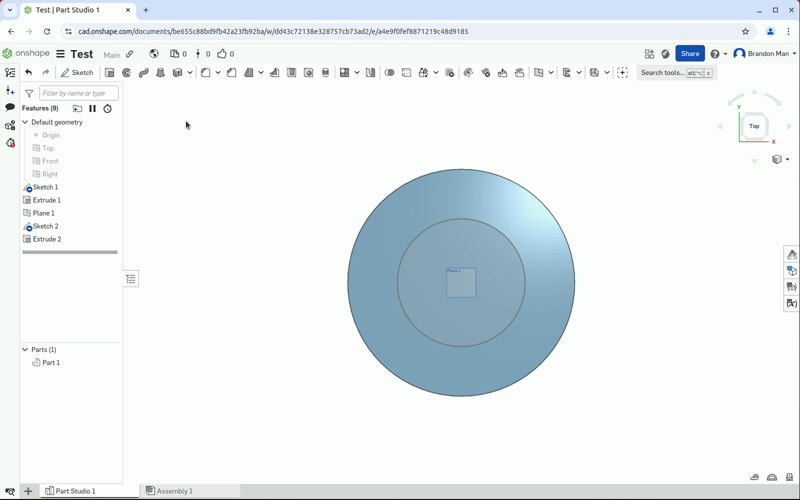
key(shift+7)
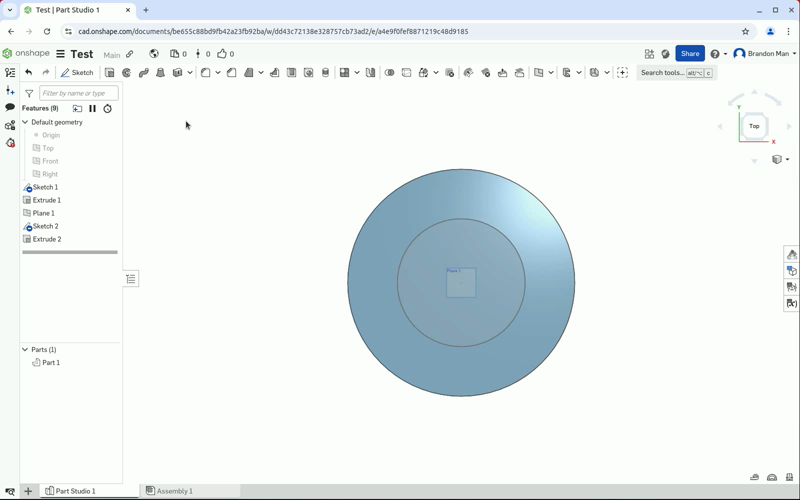
key(up, 3)
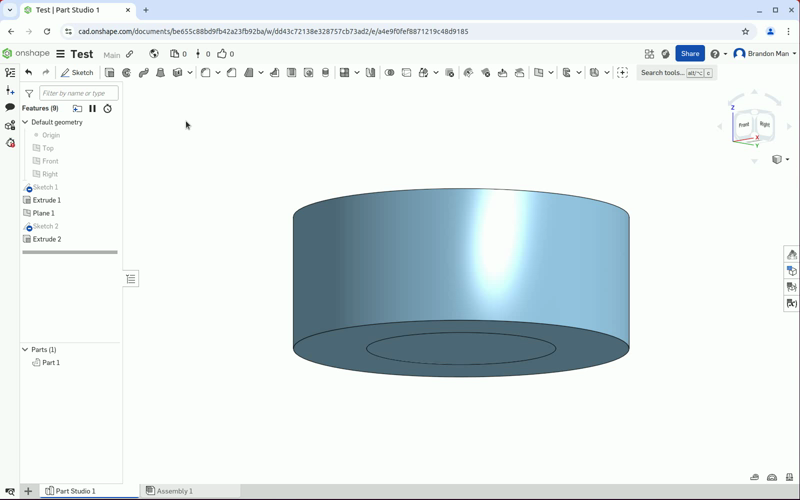
key(left, 3)
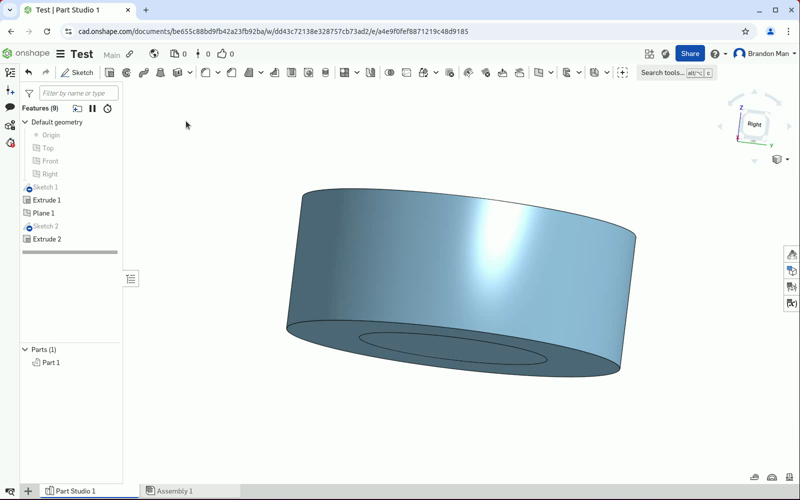
key(right, 3)
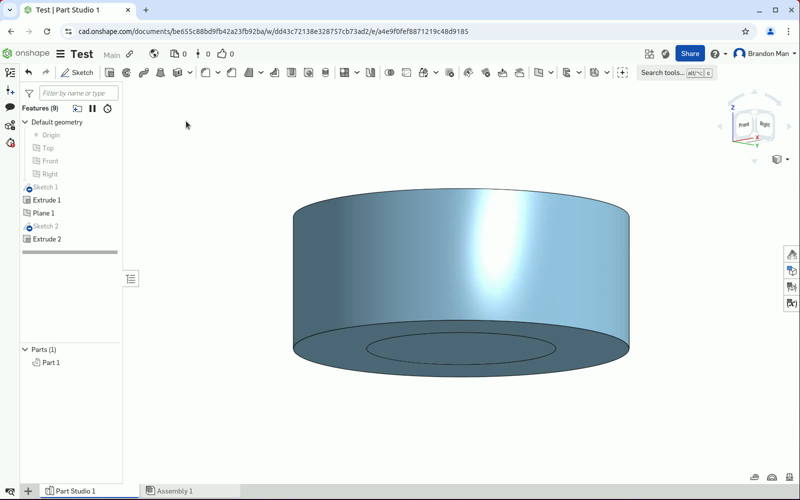
key(down, 3)
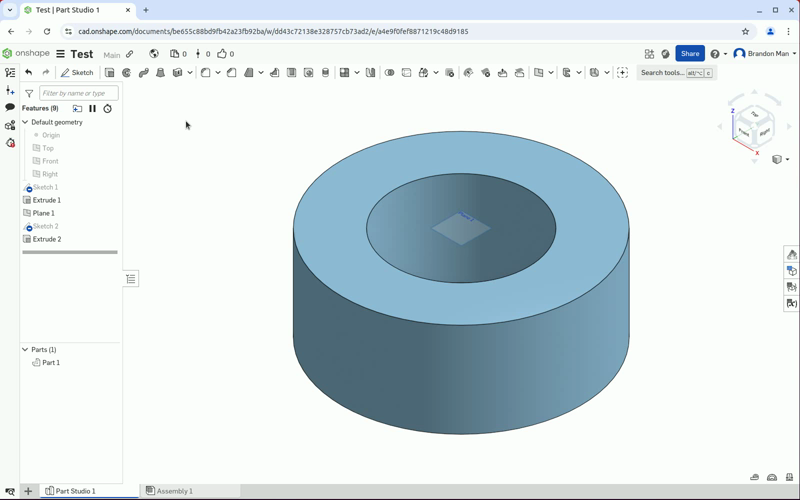
mouse_move(73, 189)
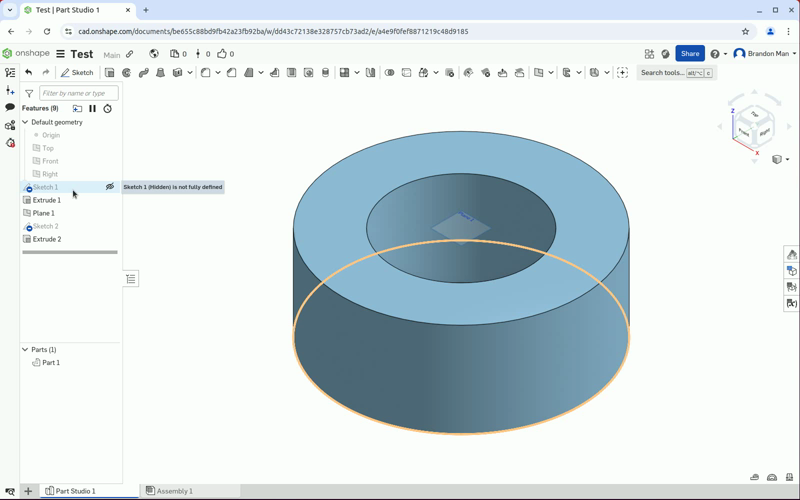
click(73, 189)